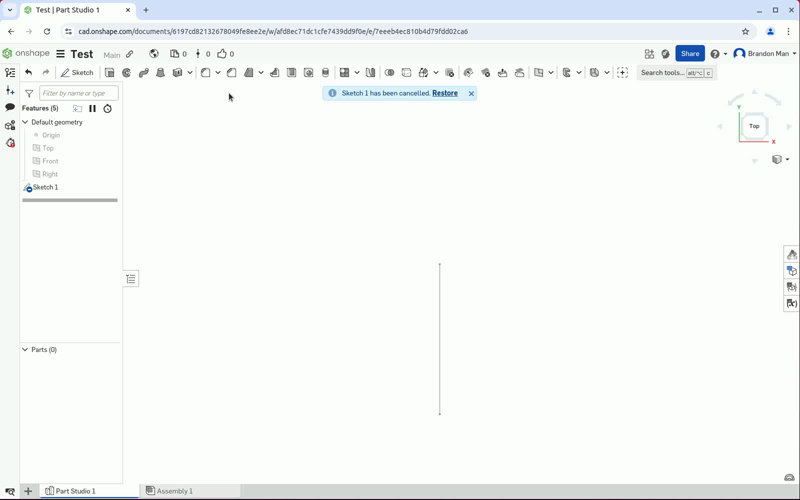
key(shift+h)
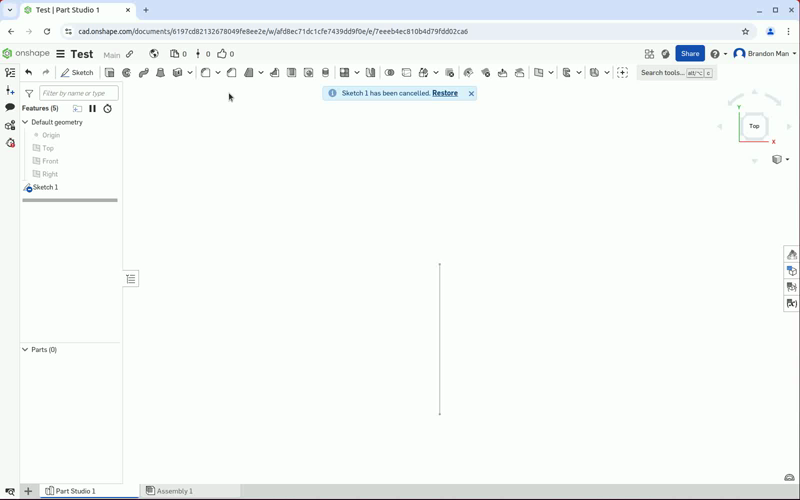
key(shift+s)
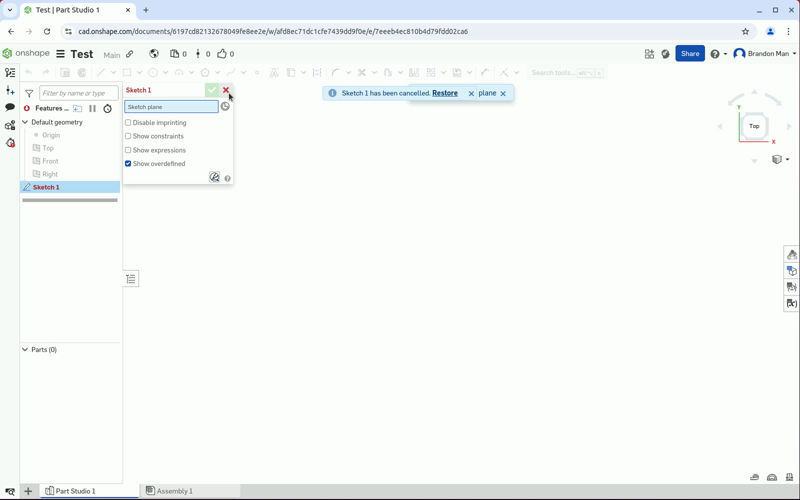
mouse_move(73, 150)
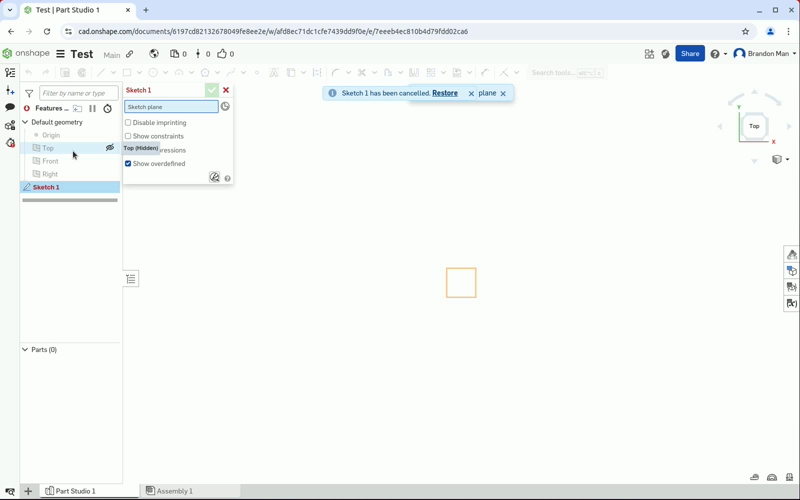
click(73, 150)
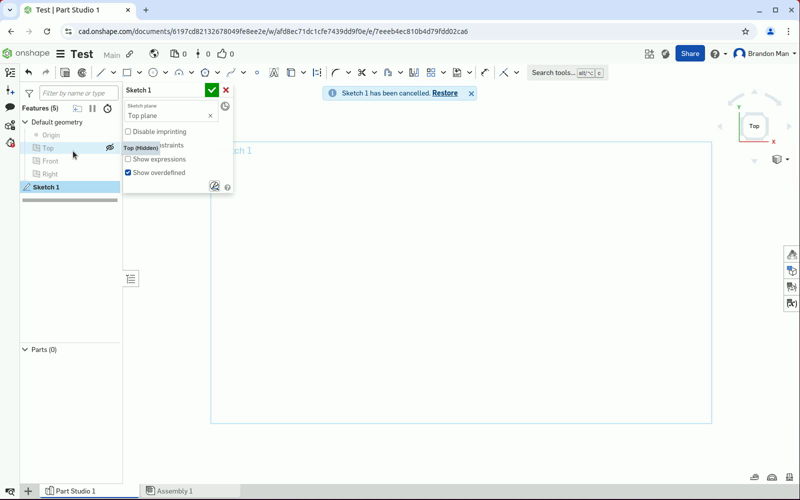
mouse_move(73, 352)
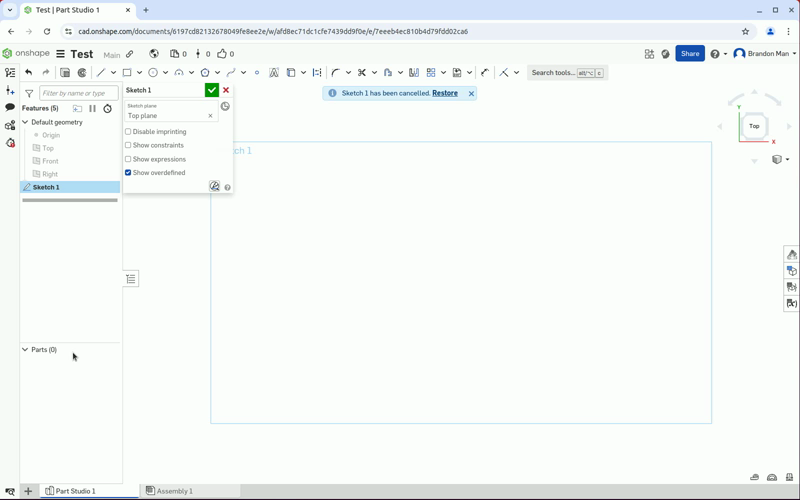
key(y)
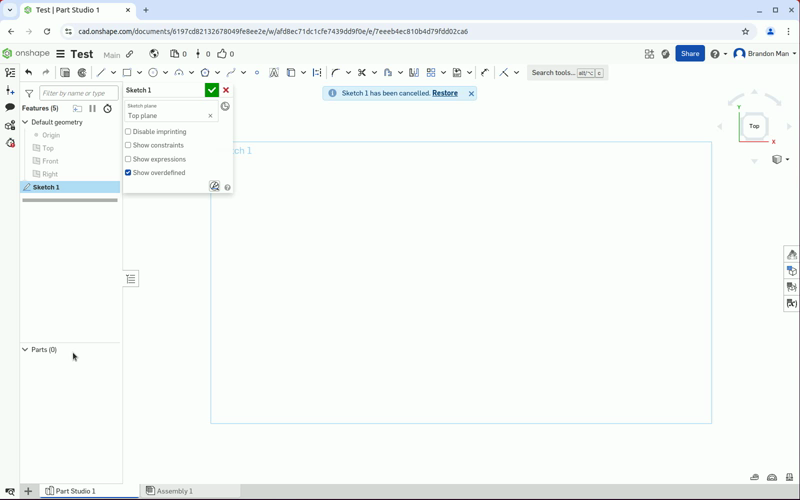
key(c)
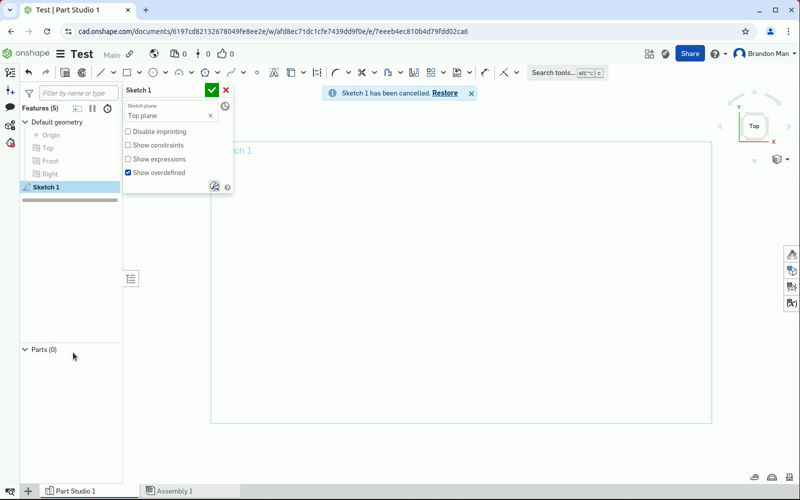
key_down(shift)
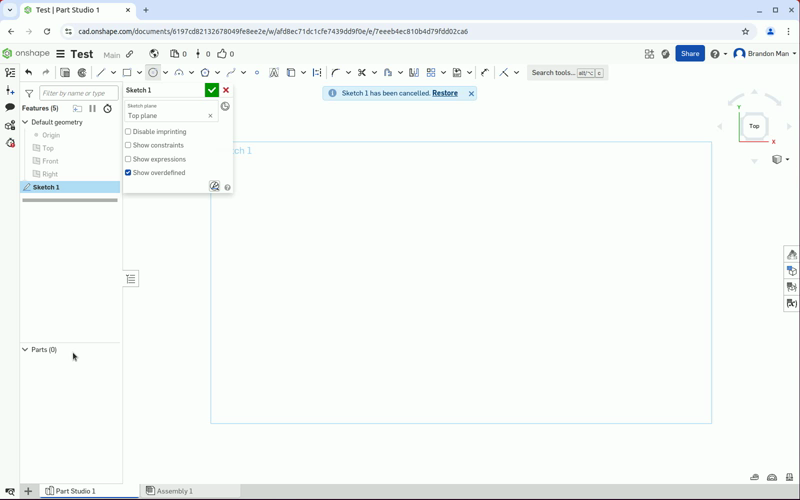
mouse_move(461, 282)
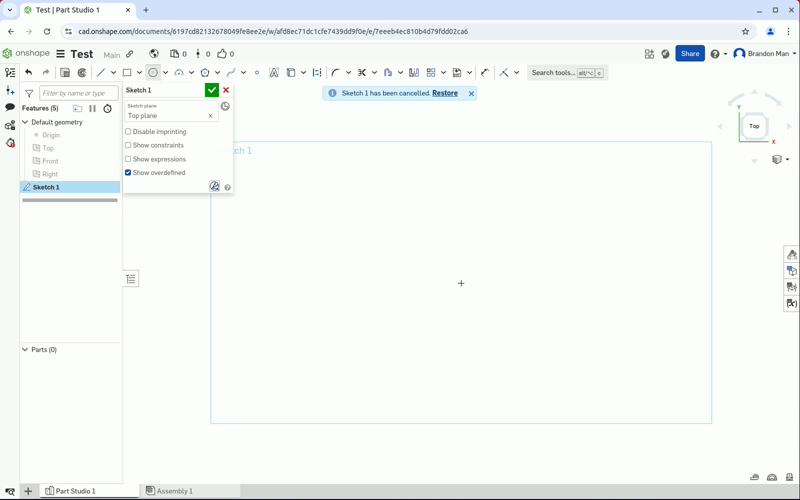
click(461, 282)
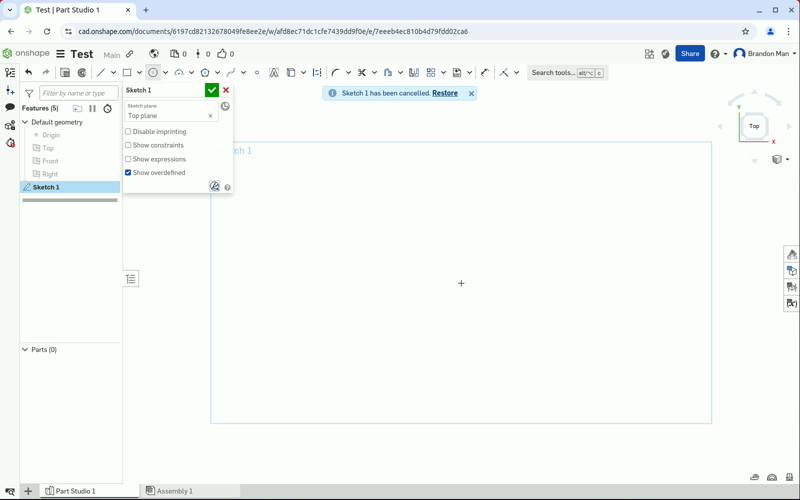
key_up(shift)
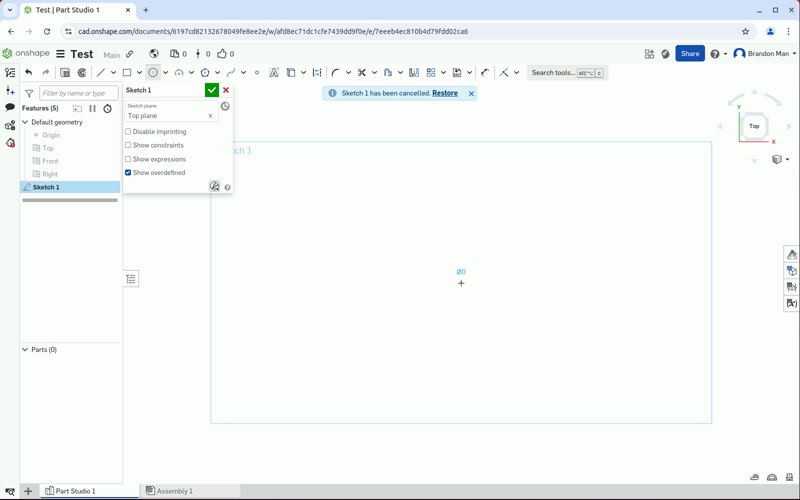
mouse_move(574, 282)
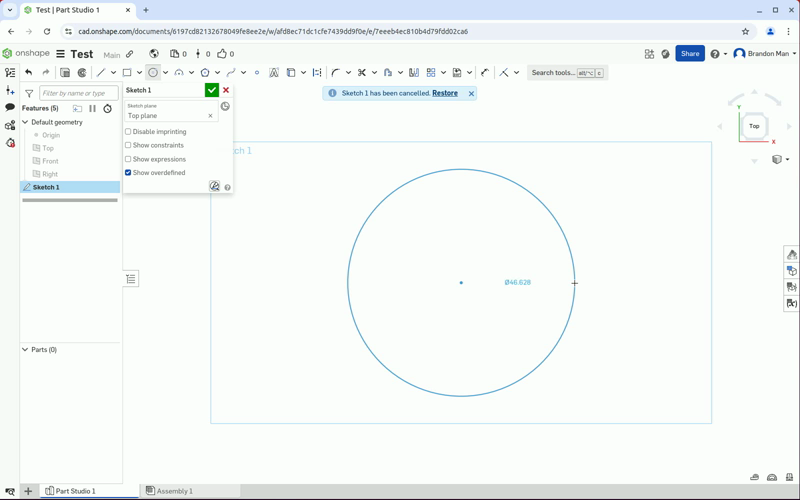
click(574, 282)
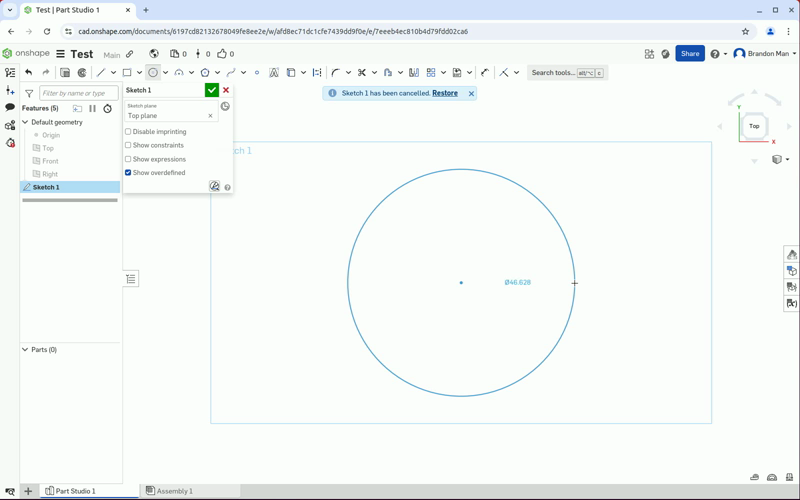
key(esc)
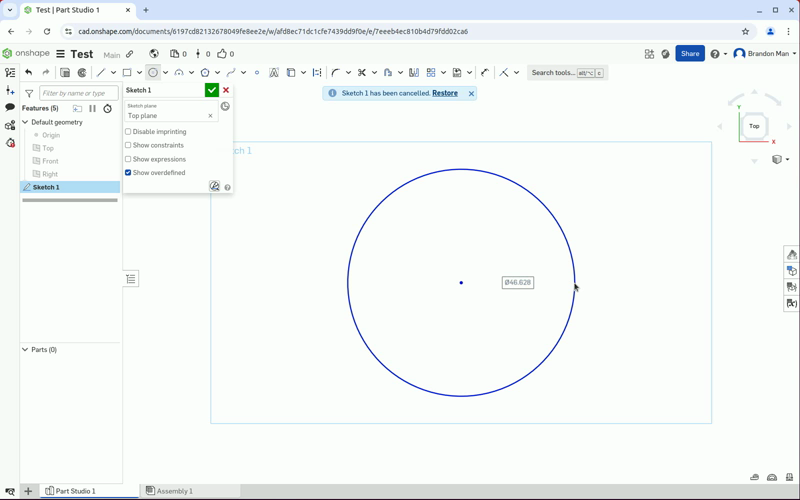
key(c)
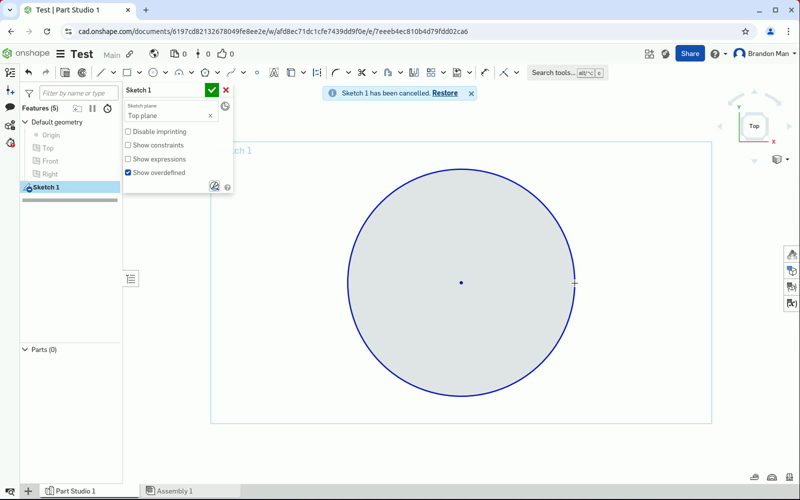
key_down(shift)
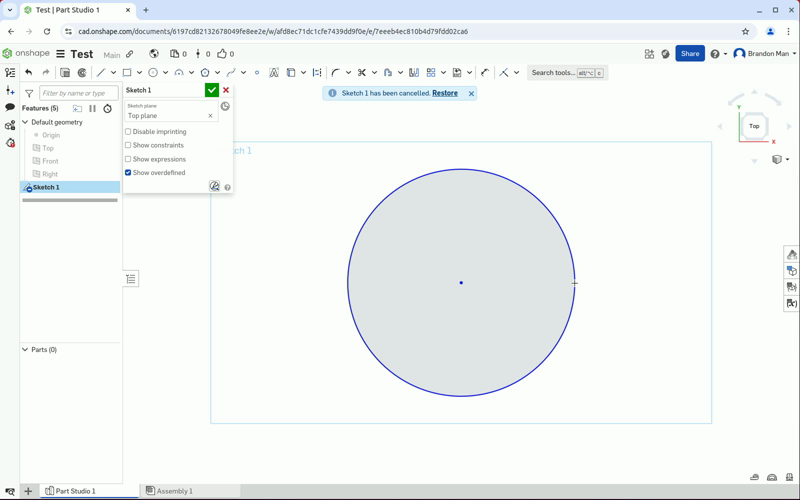
mouse_move(461, 282)
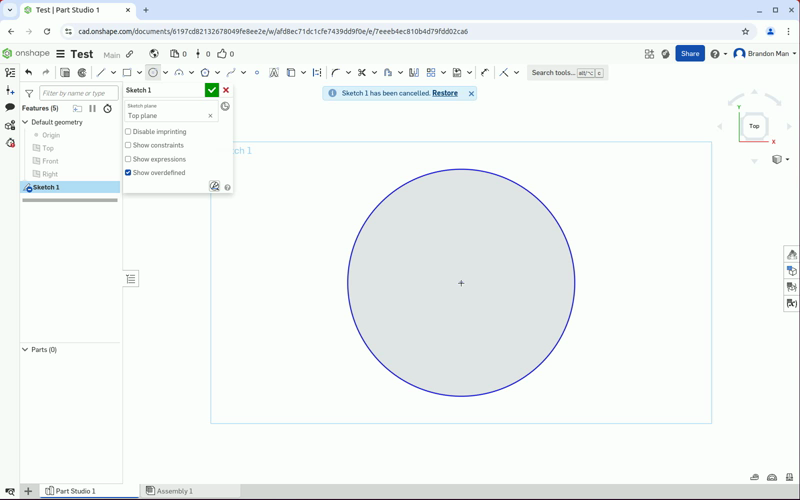
click(461, 282)
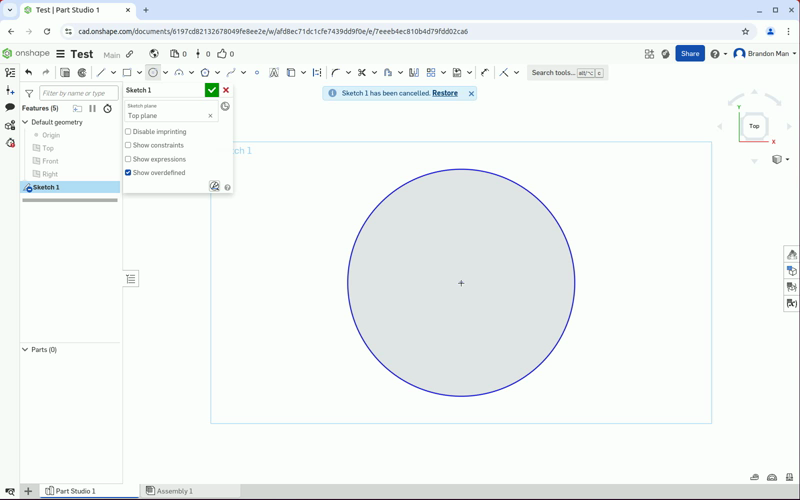
key_up(shift)
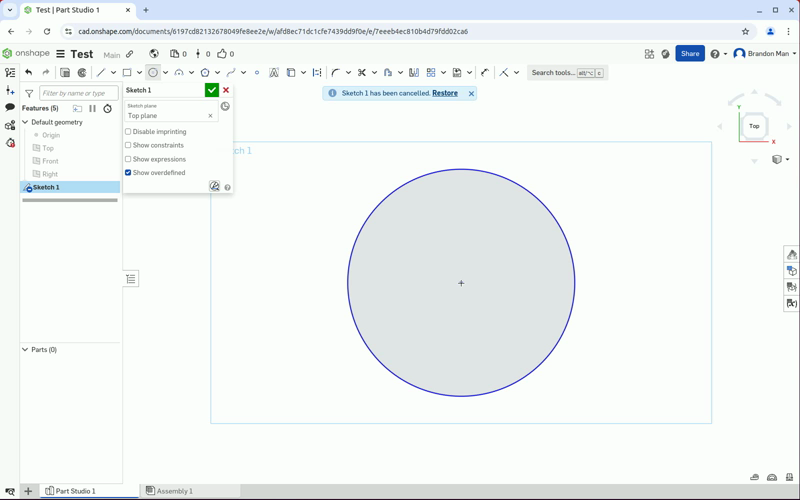
mouse_move(513, 282)
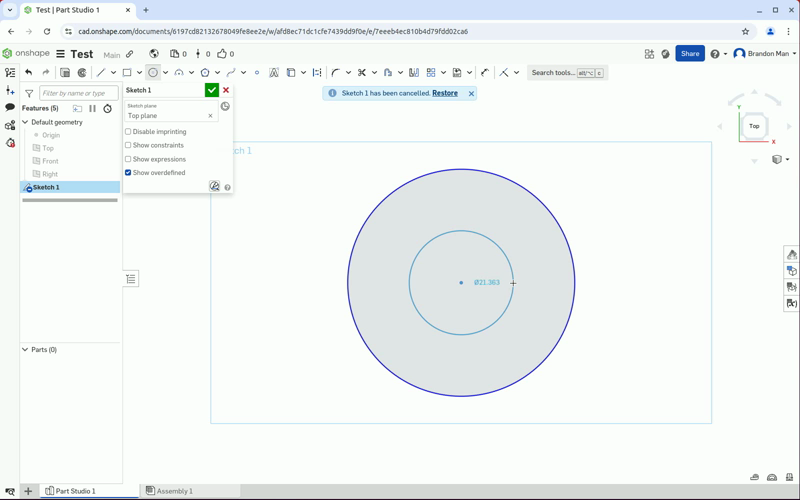
click(513, 282)
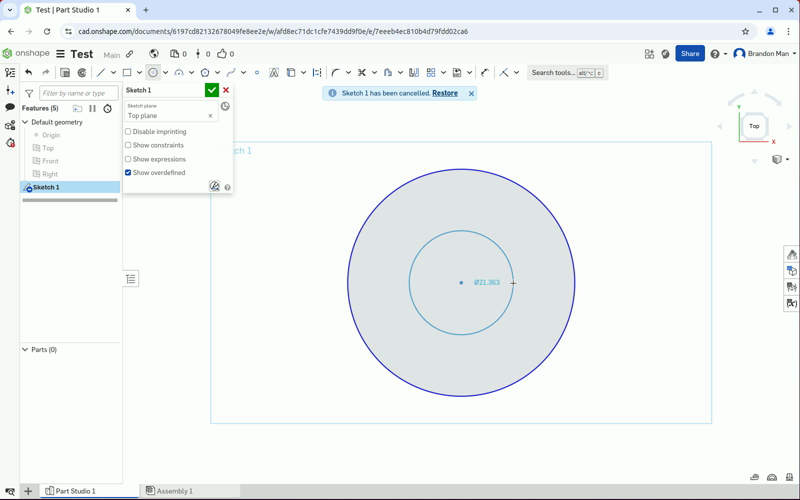
key(esc)
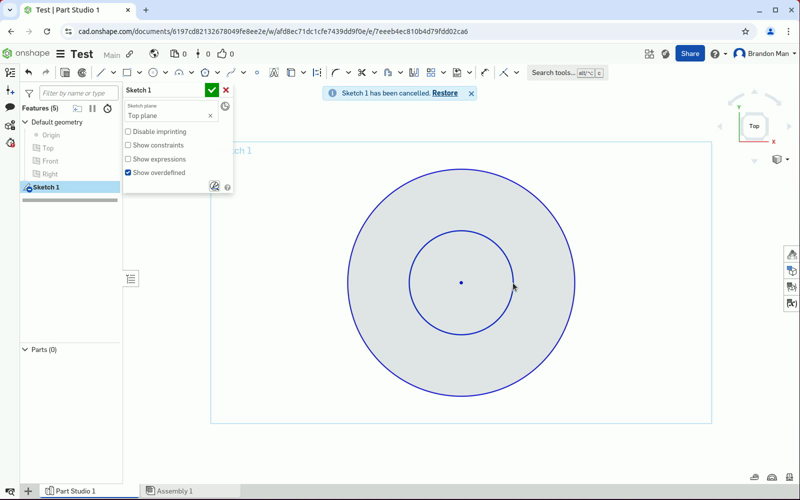
mouse_move(505, 211)
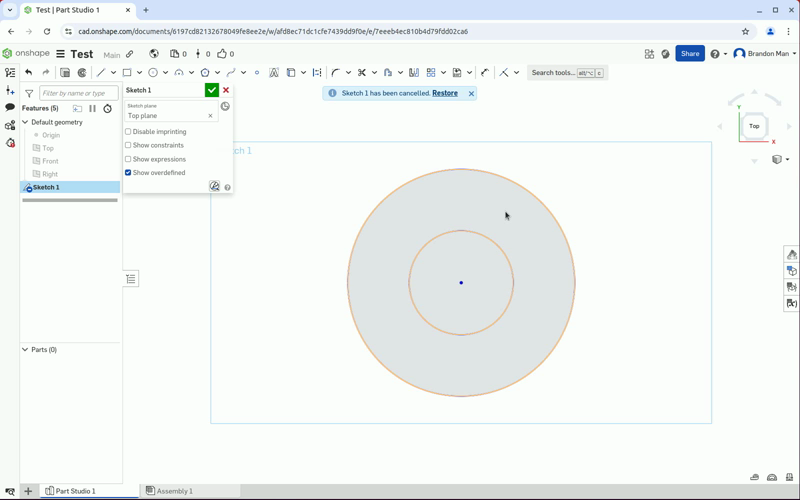
click(505, 211)
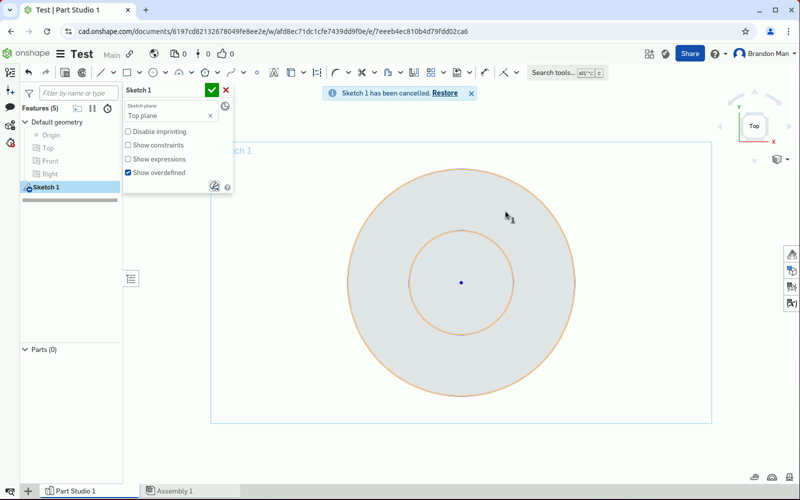
mouse_move(73, 352)
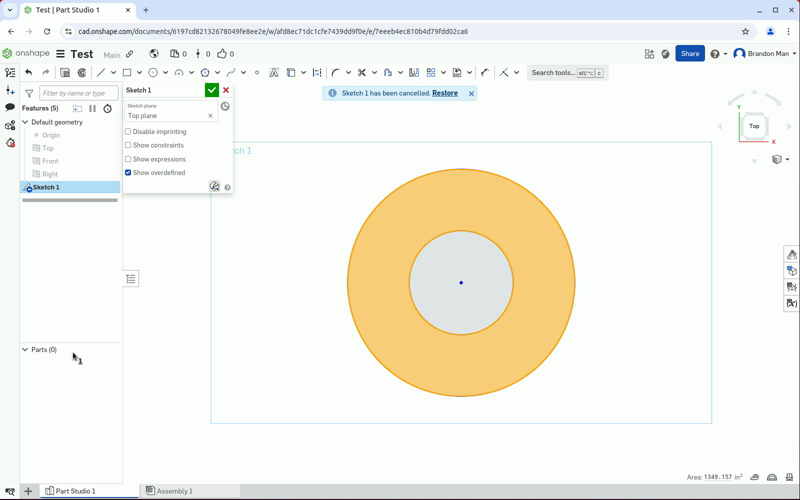
key(shift+y)
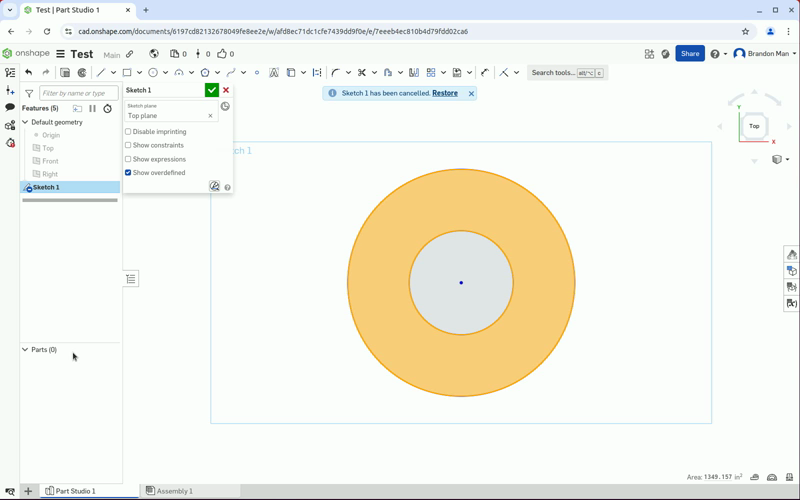
key(shift+e)
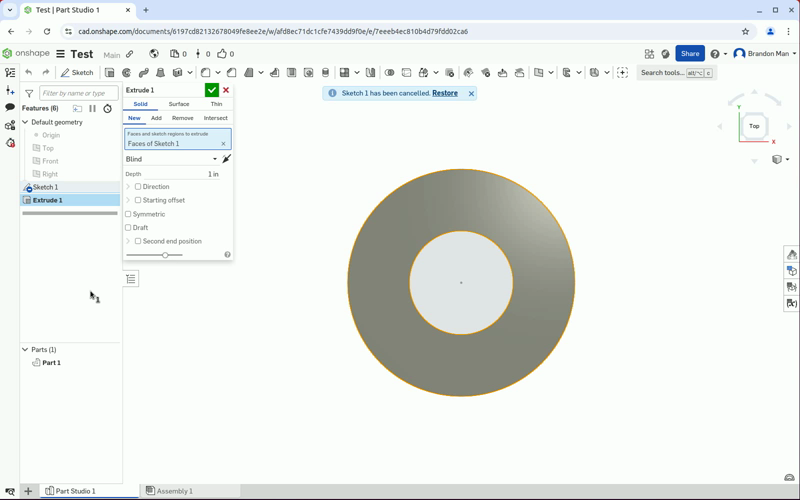
mouse_move(143, 106)
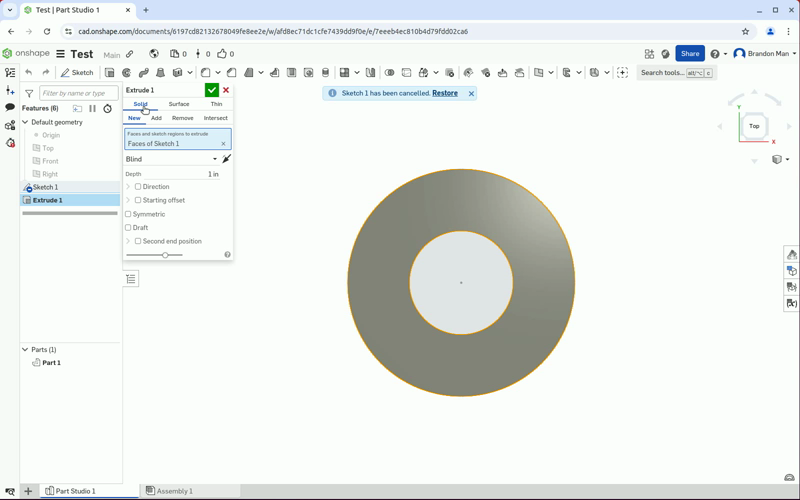
click(143, 106)
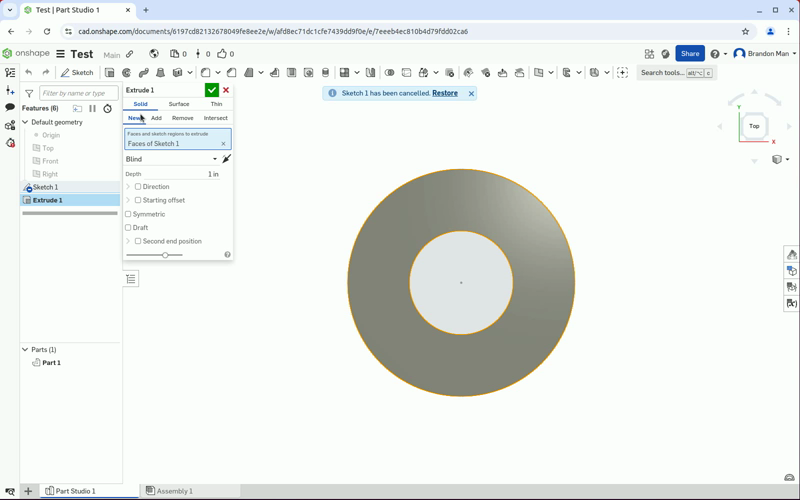
mouse_move(137, 120)
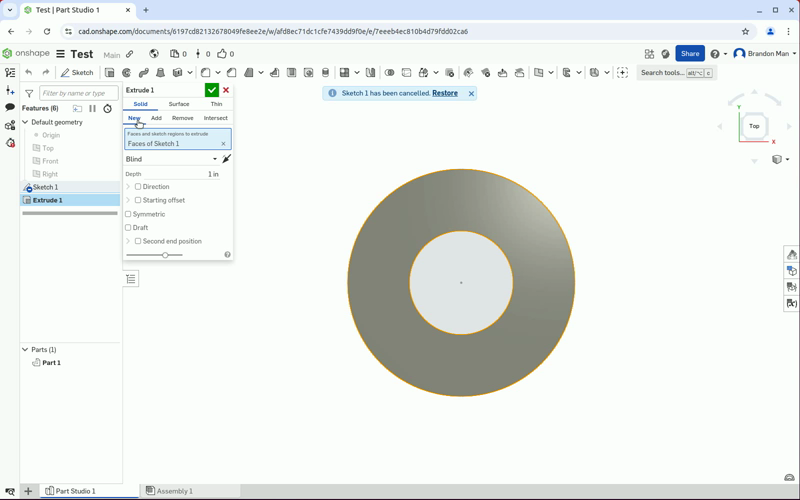
click(137, 120)
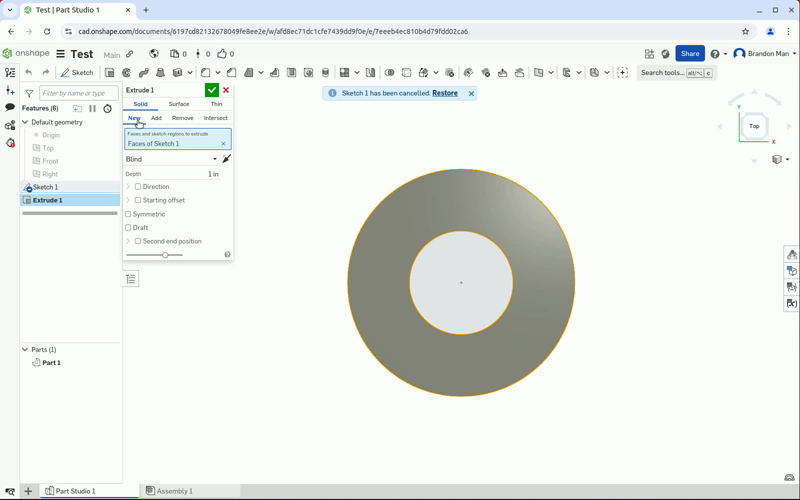
key(tab, 4)
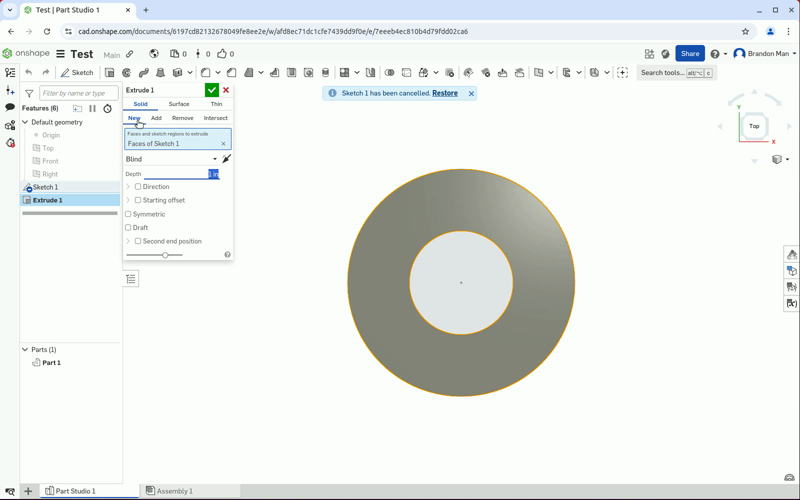
text(13.48)
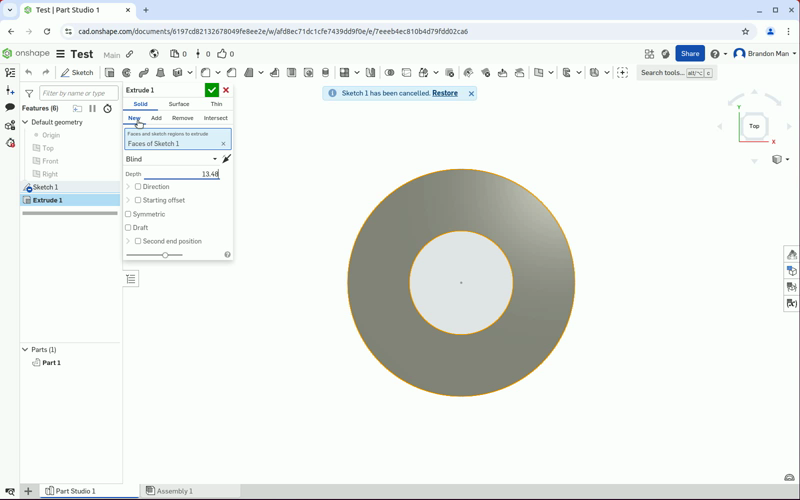
key(enter)
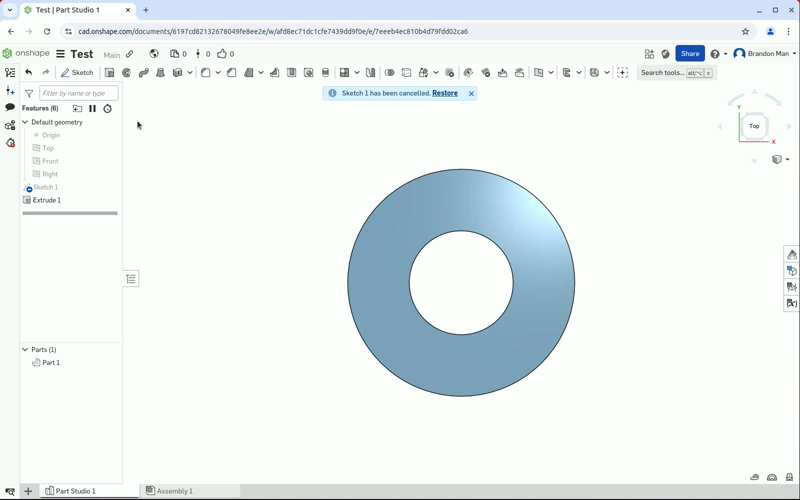
key(shift+h)
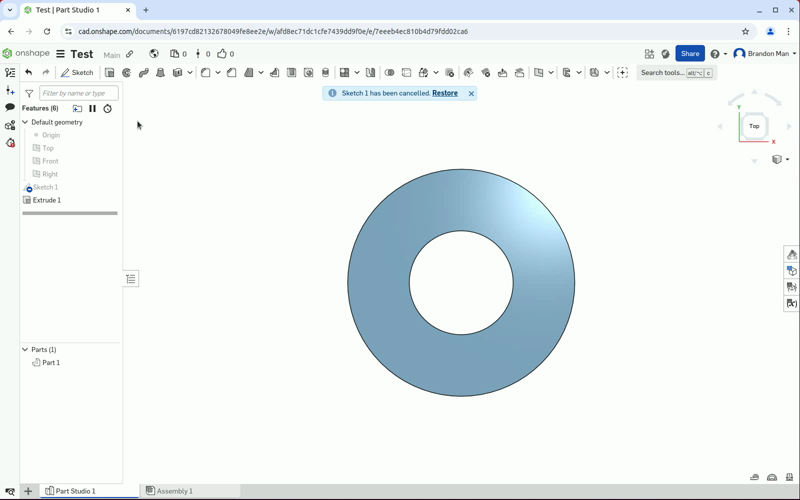
key(shift+h)
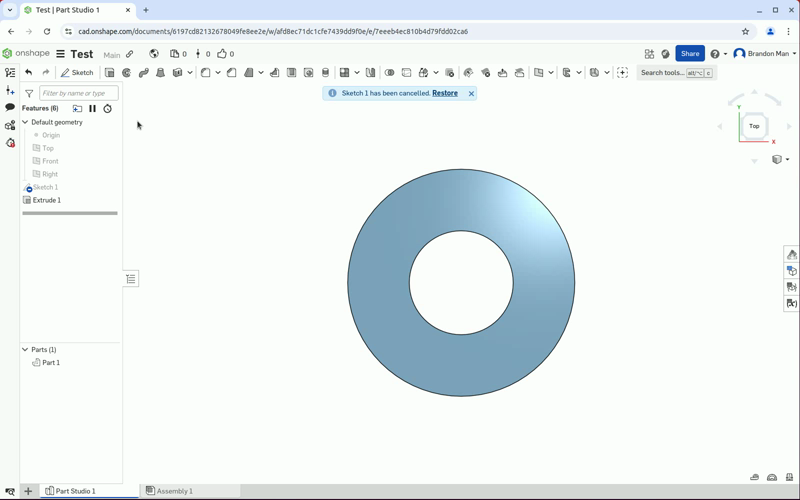
mouse_move(73, 189)
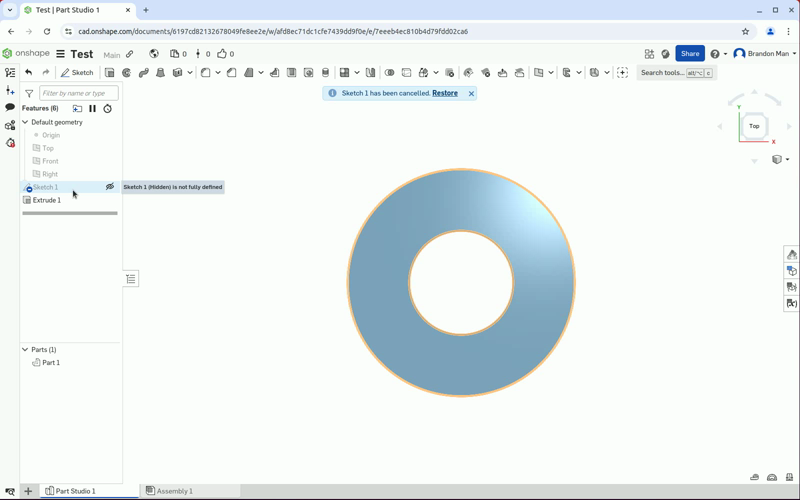
click(73, 189)
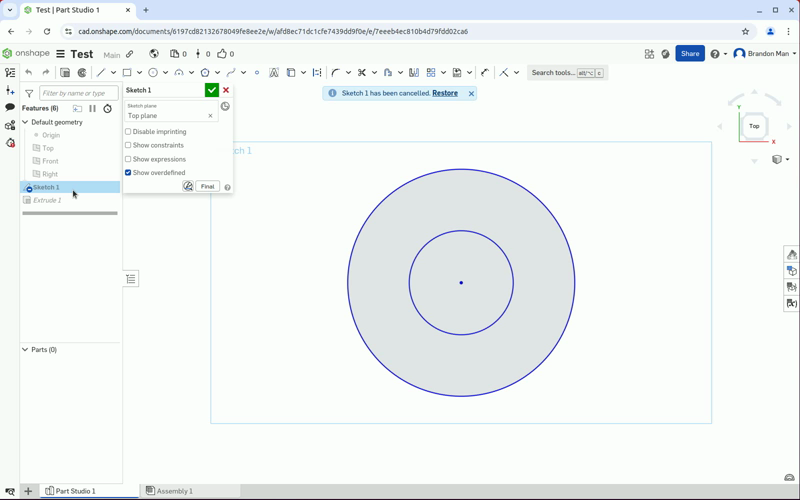
mouse_move(229, 92)
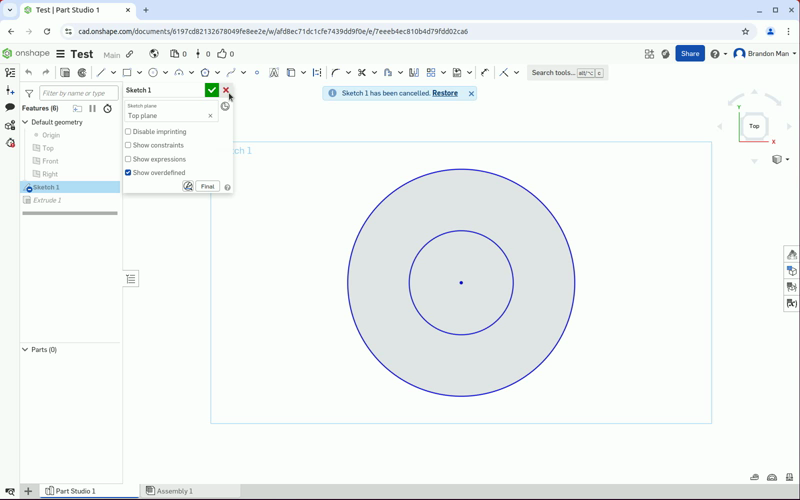
click(229, 92)
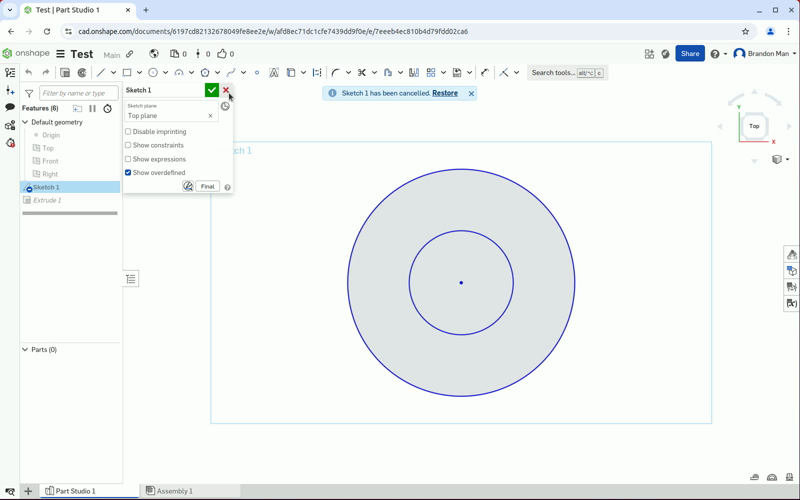
key(shift+s)
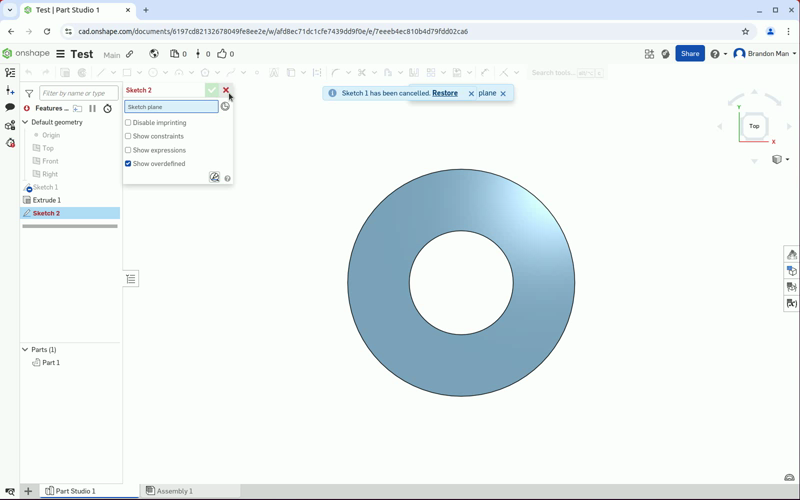
mouse_move(73, 150)
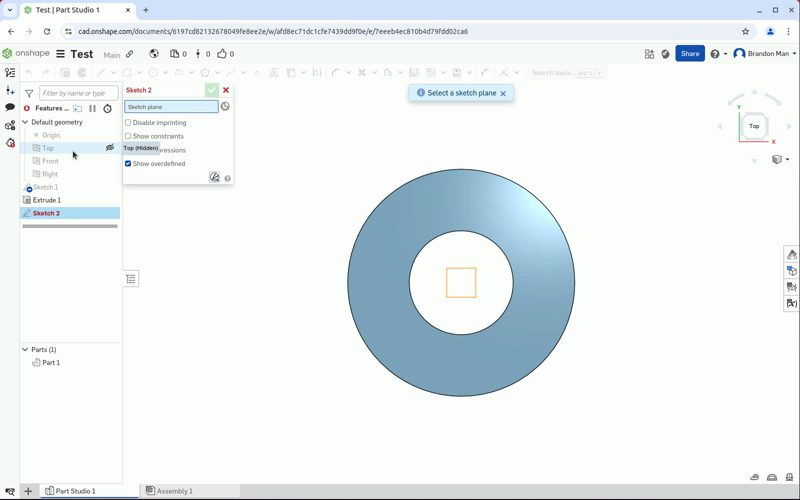
click(73, 150)
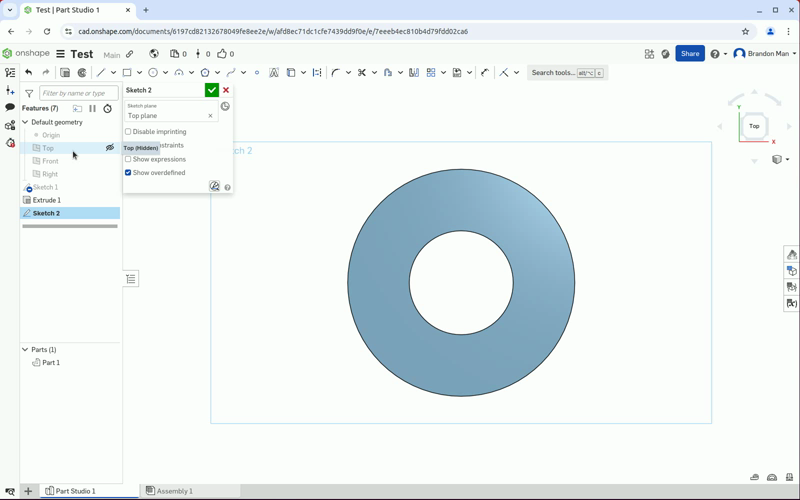
mouse_move(73, 352)
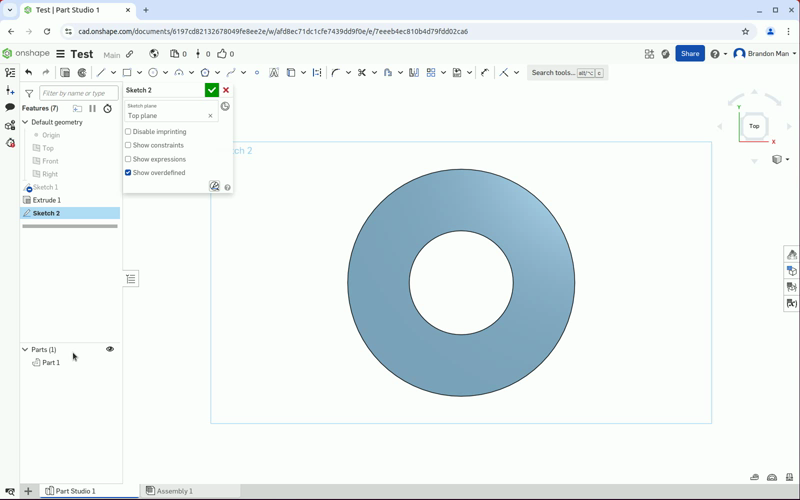
key(y)
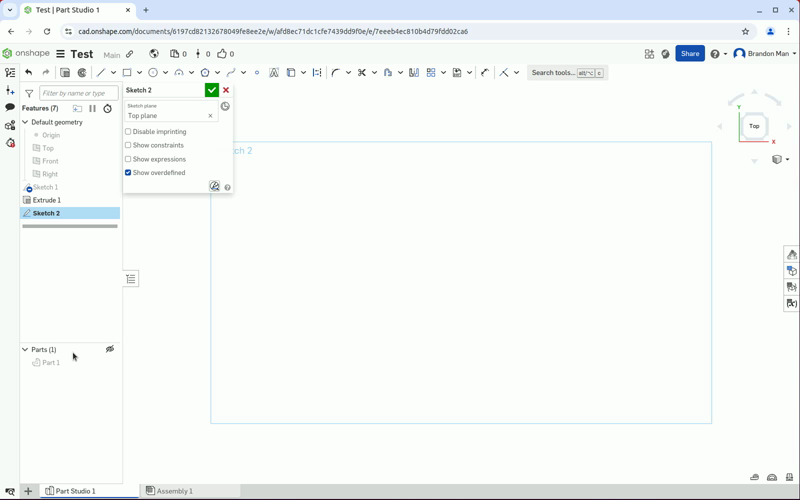
key(c)
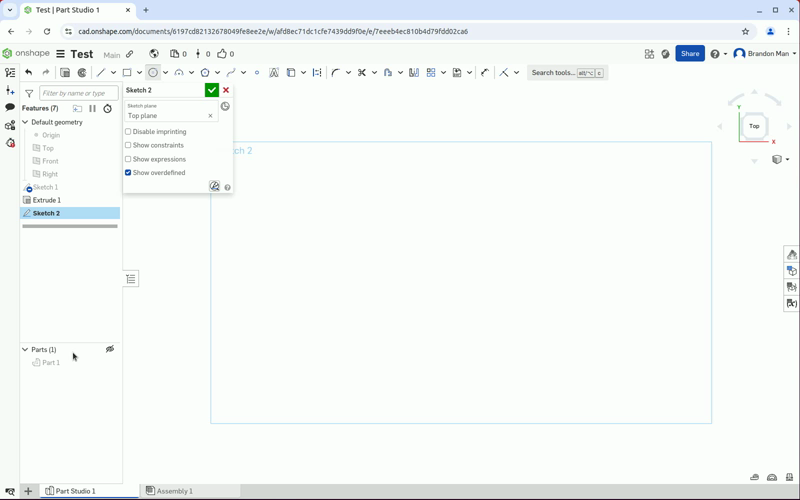
key_down(shift)
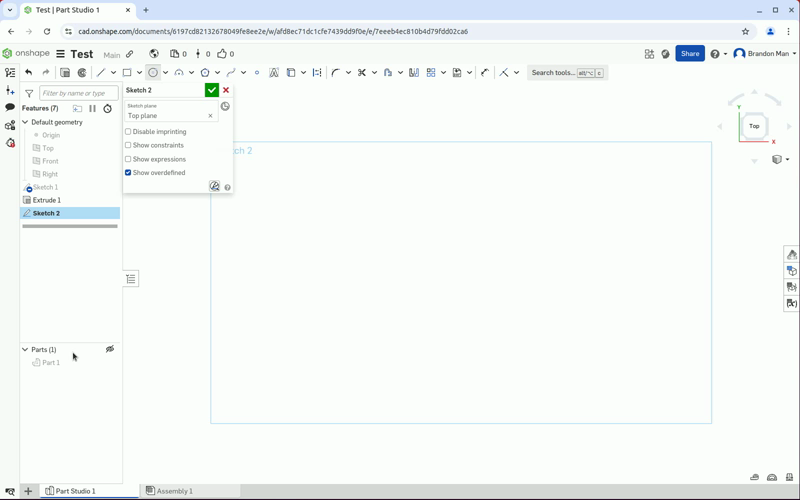
mouse_move(461, 282)
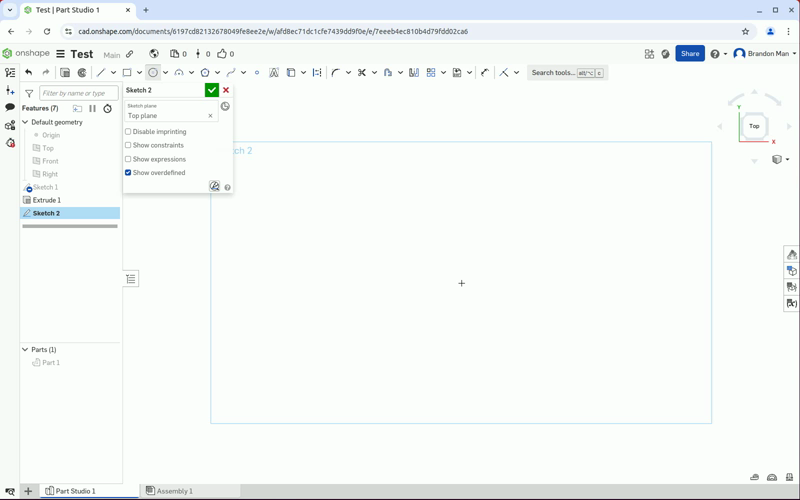
click(461, 282)
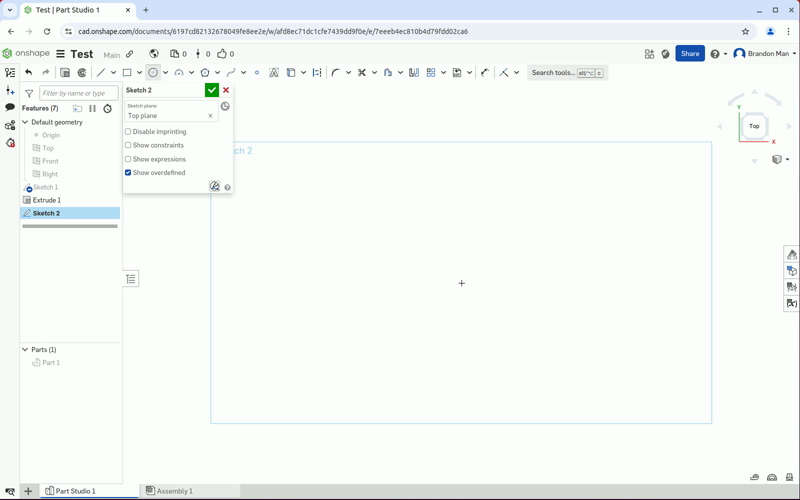
key_up(shift)
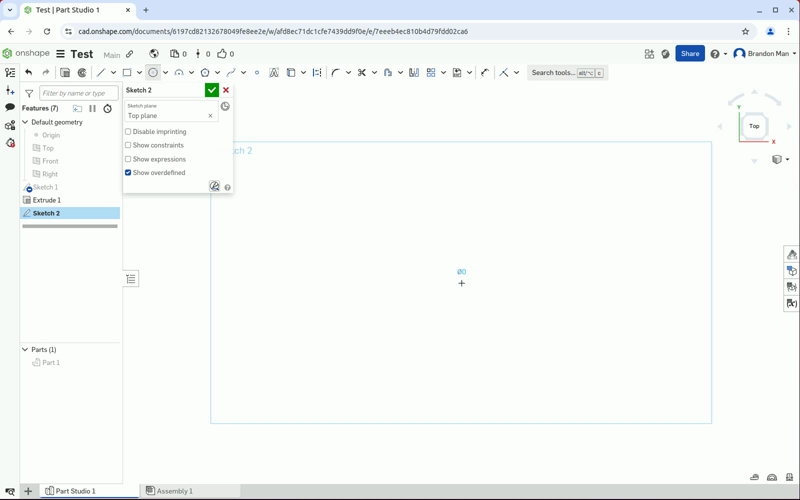
mouse_move(516, 282)
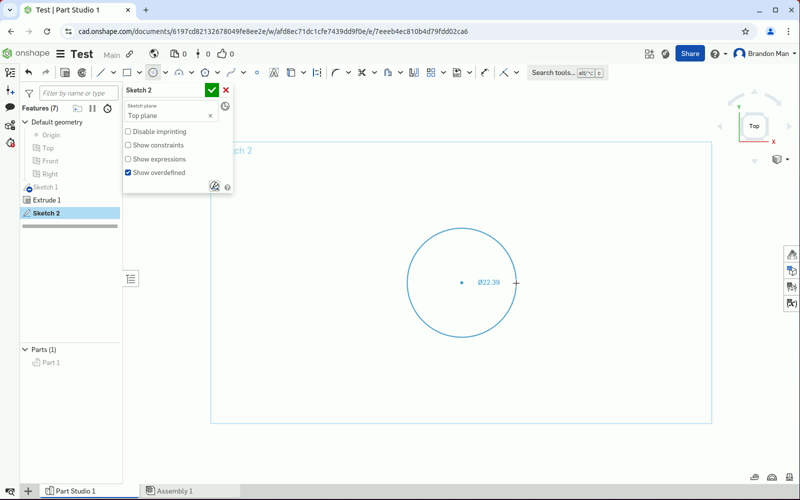
click(516, 282)
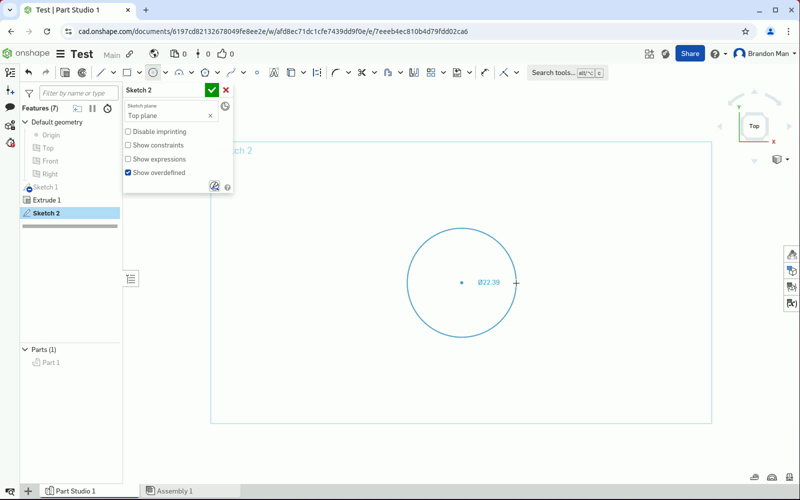
key(esc)
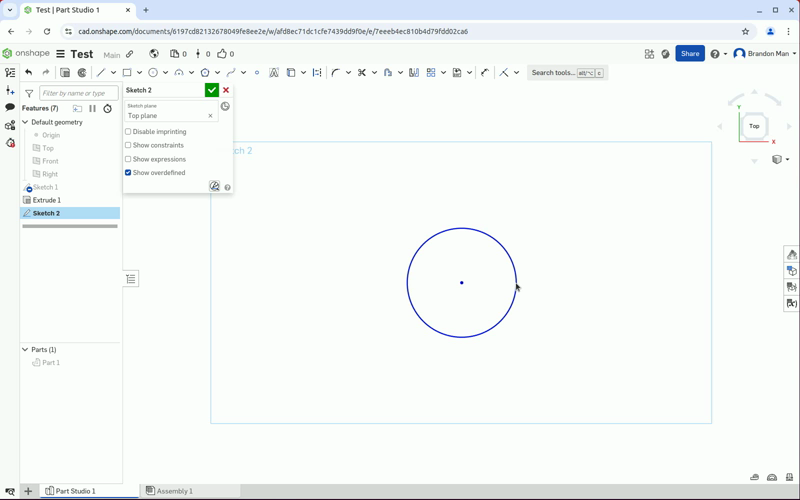
mouse_move(432, 268)
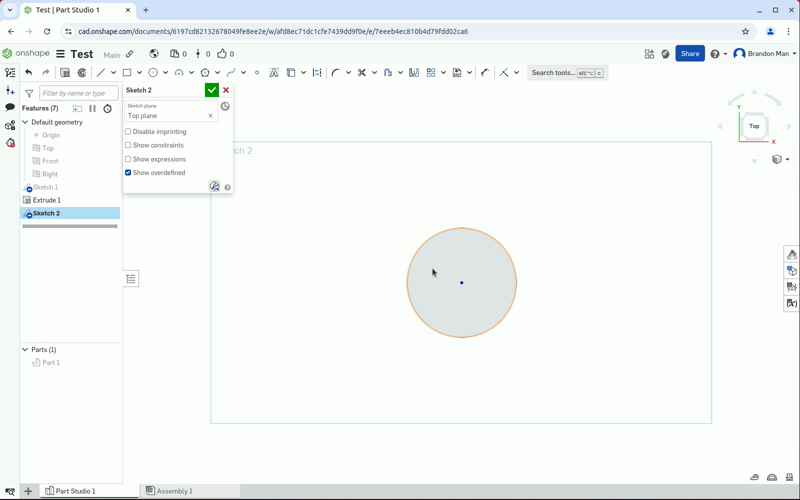
click(432, 268)
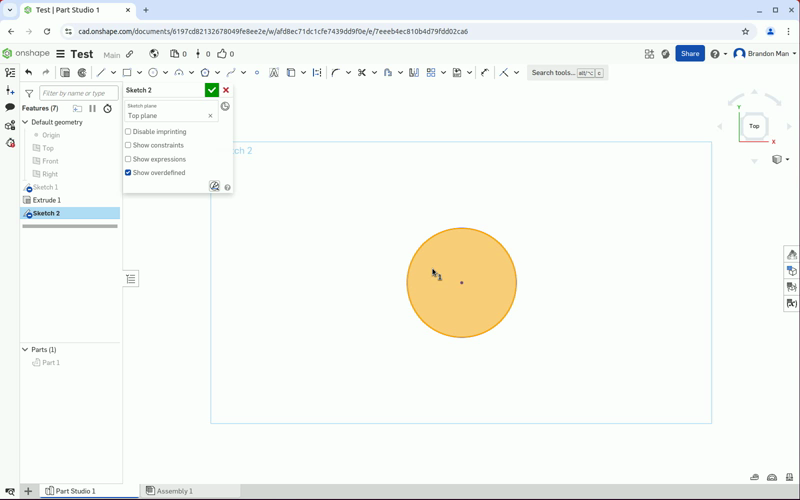
mouse_move(73, 352)
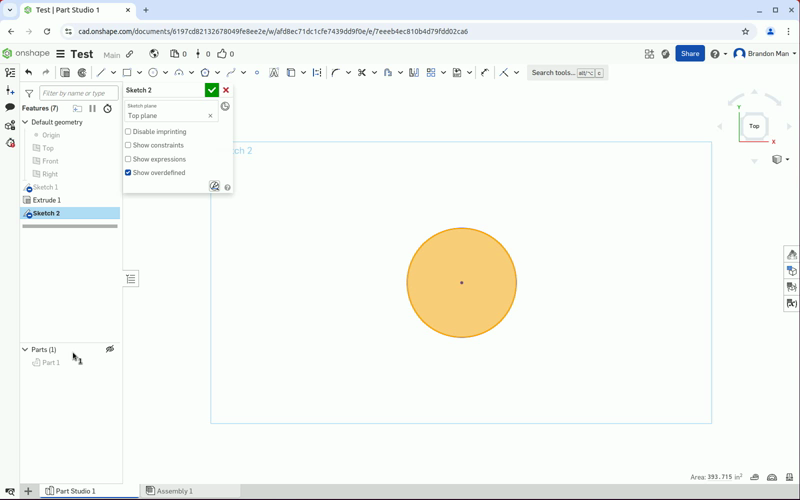
key(shift+y)
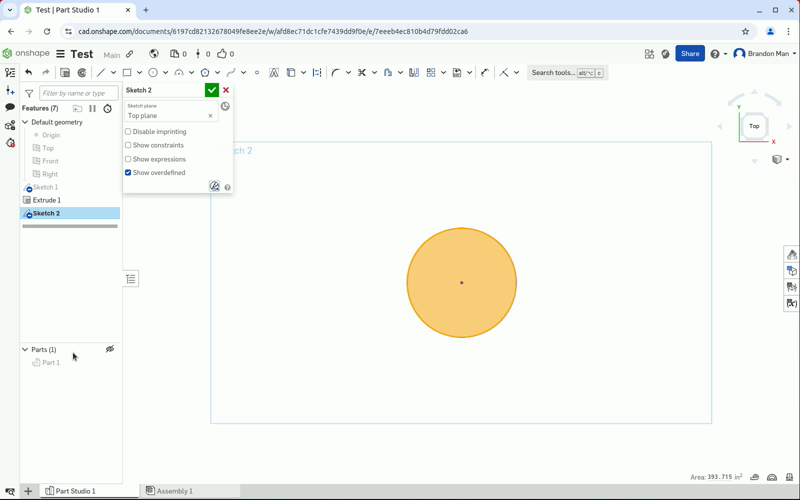
key(shift+e)
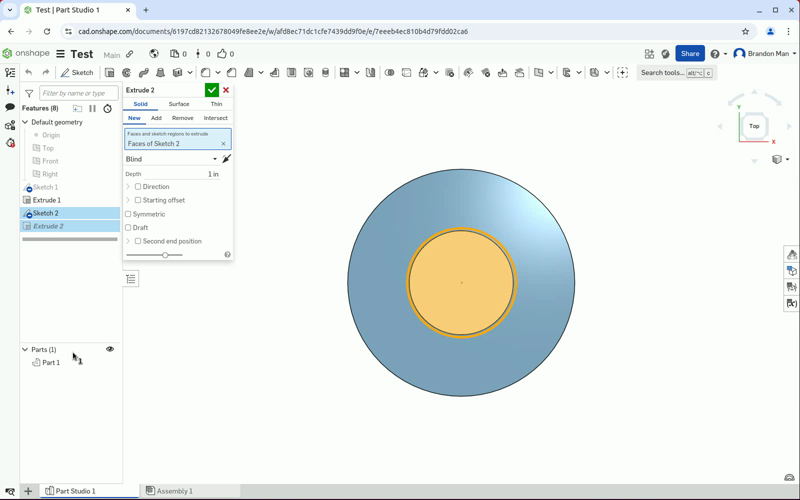
mouse_move(143, 106)
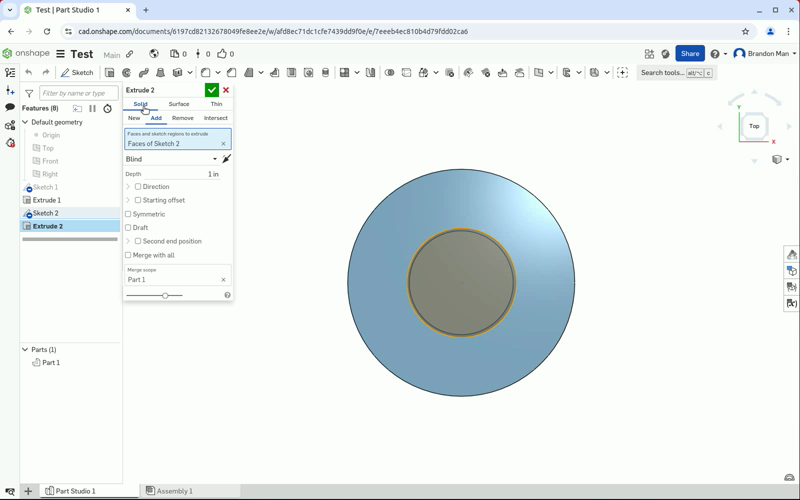
click(143, 106)
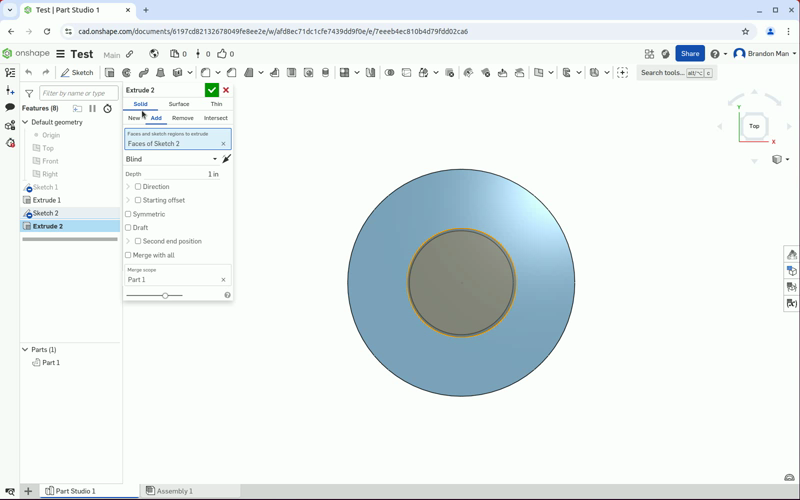
mouse_move(137, 120)
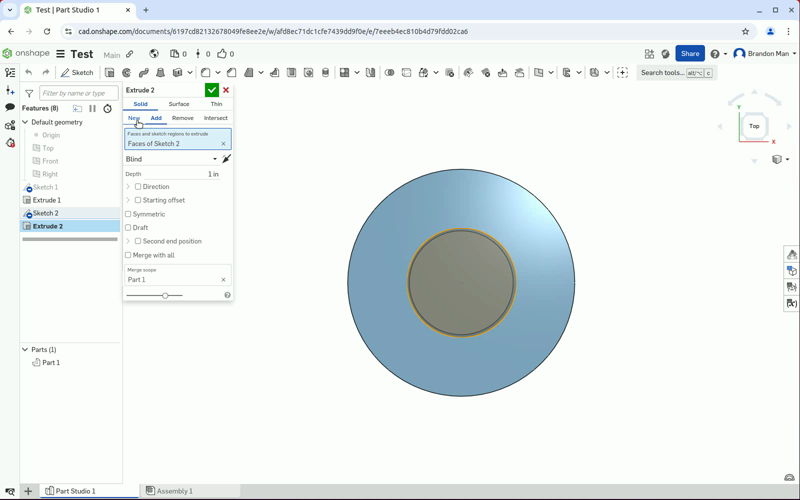
click(137, 120)
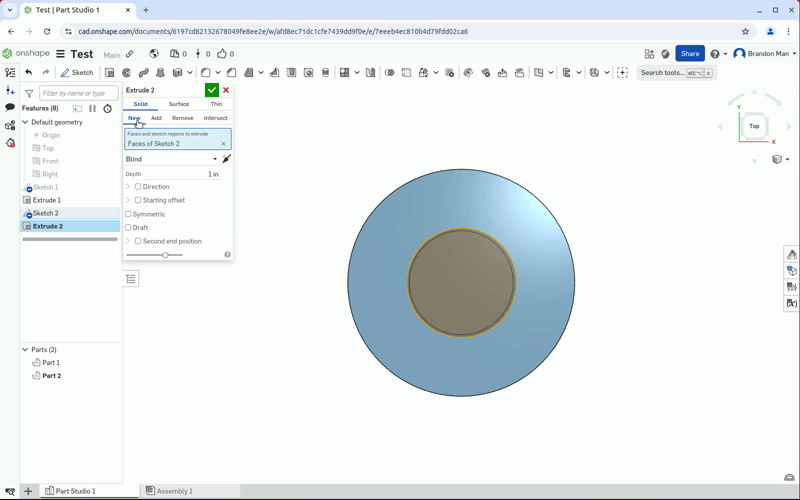
key(tab, 4)
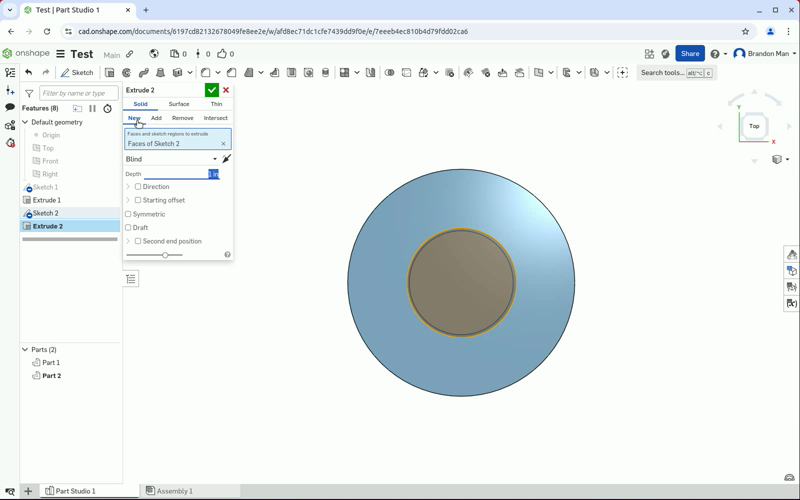
text(13.48)
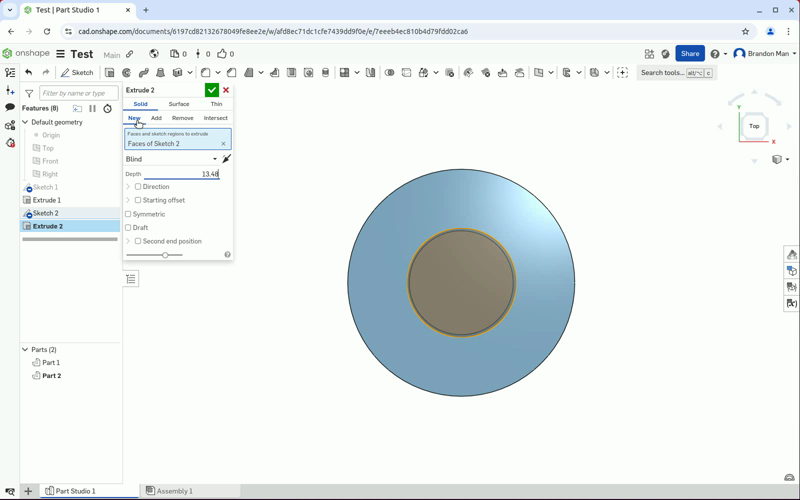
key(enter)
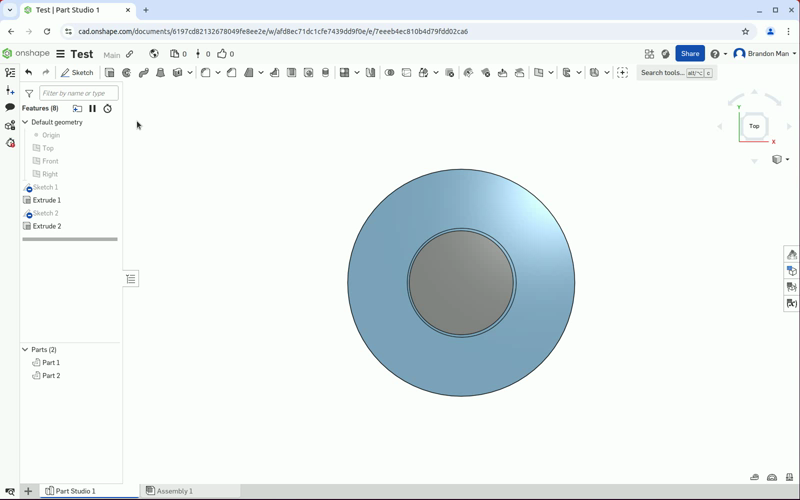
key(shift+h)
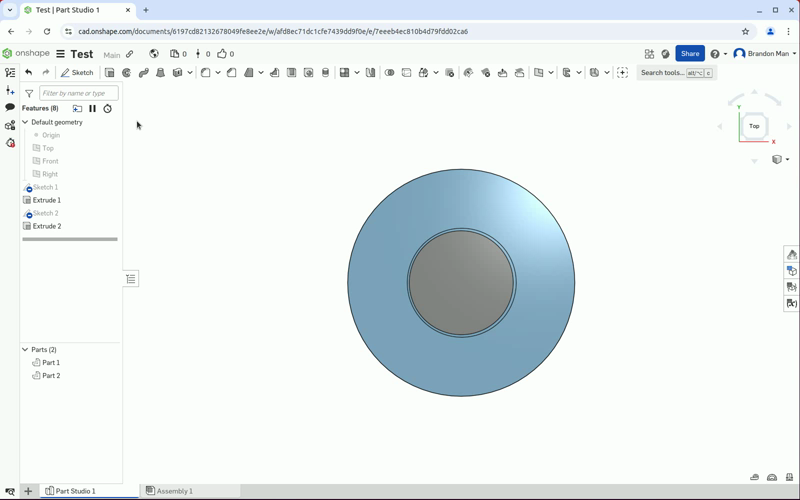
key(shift+h)
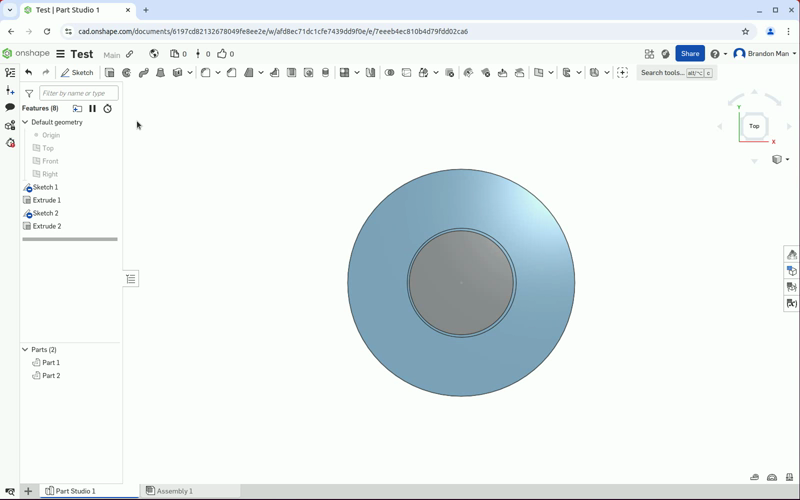
key(shift+7)
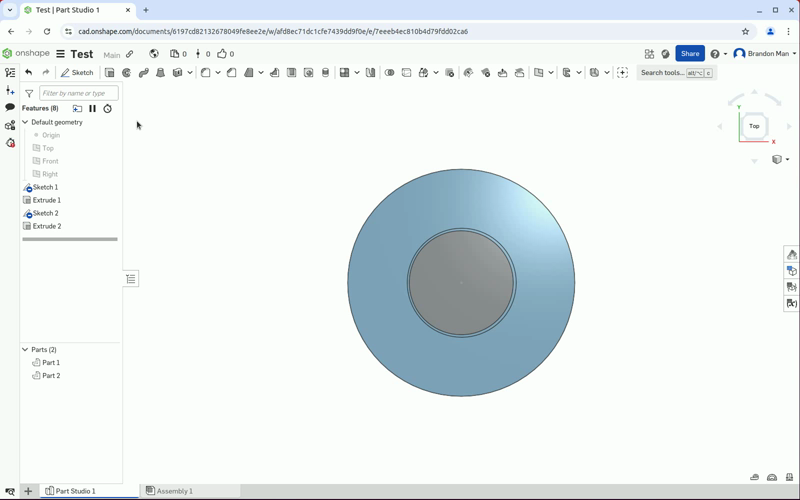
key(up, 3)
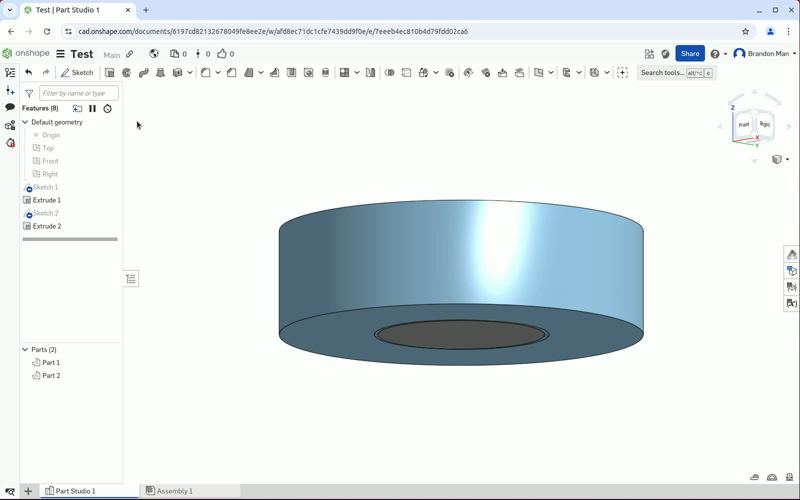
key(left, 3)
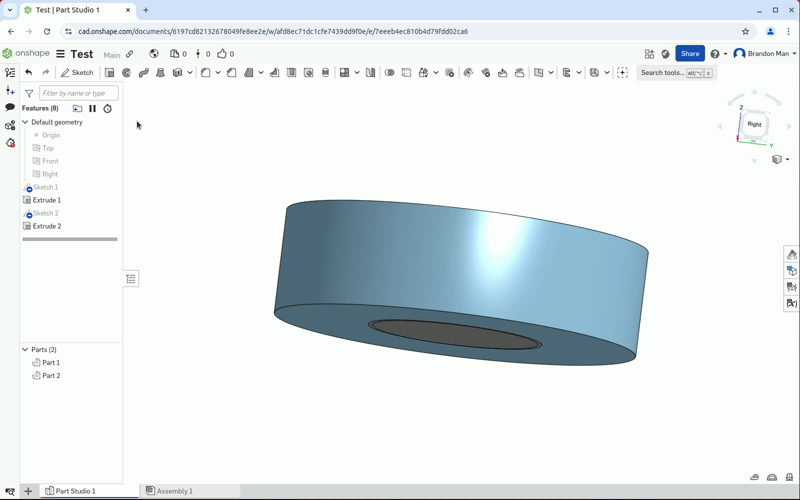
key(right, 3)
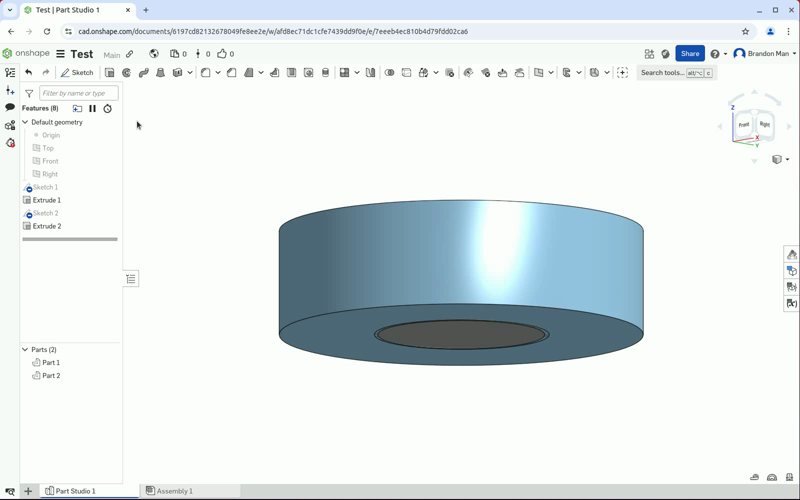
key(down, 3)
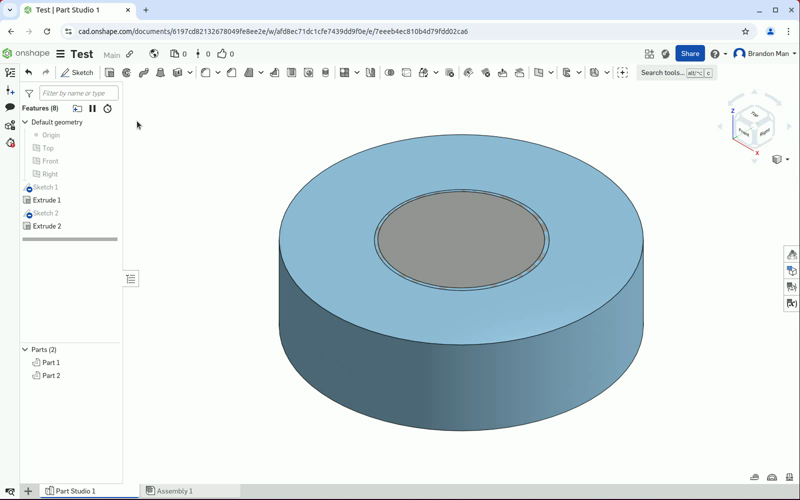
mouse_move(73, 189)
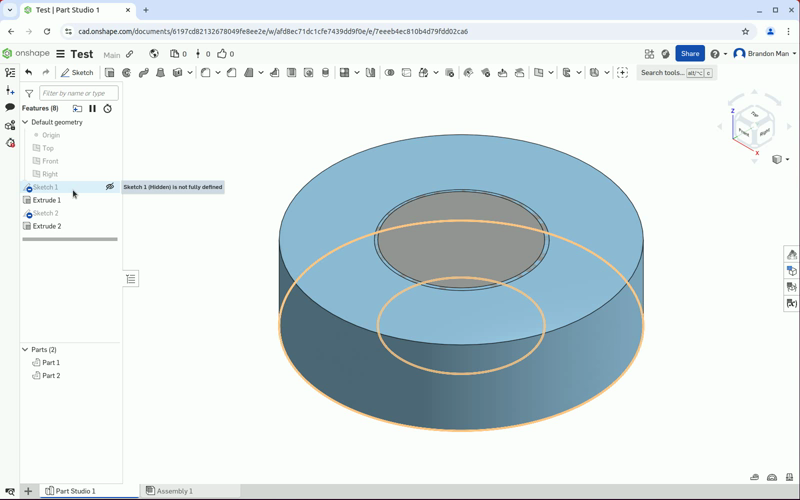
click(73, 189)